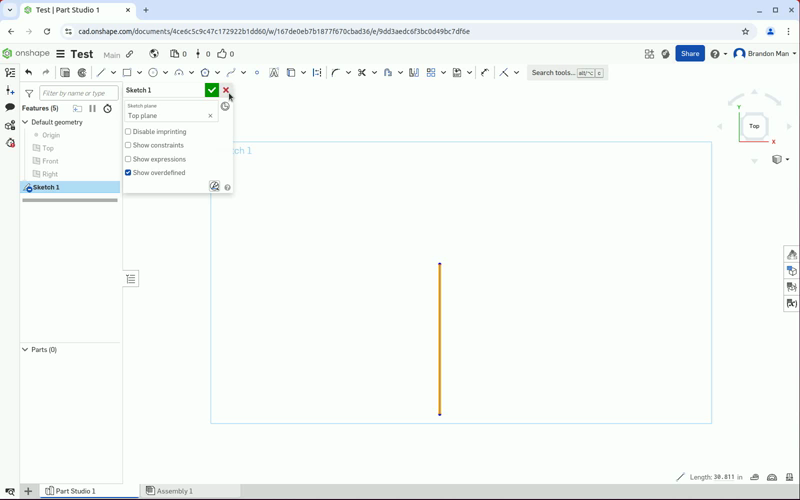
key(shift+h)
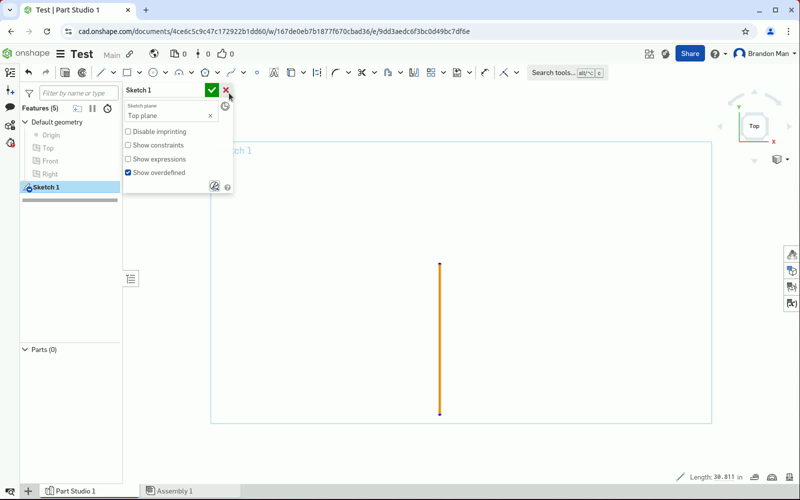
key(shift+s)
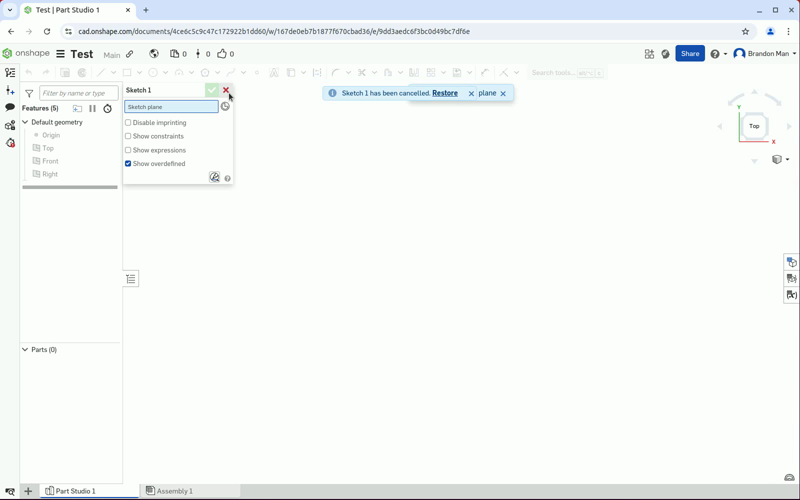
mouse_move(73, 150)
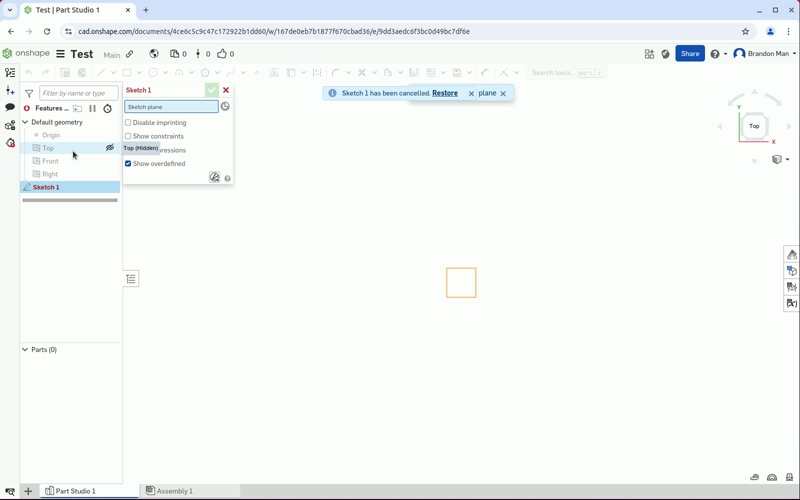
click(73, 150)
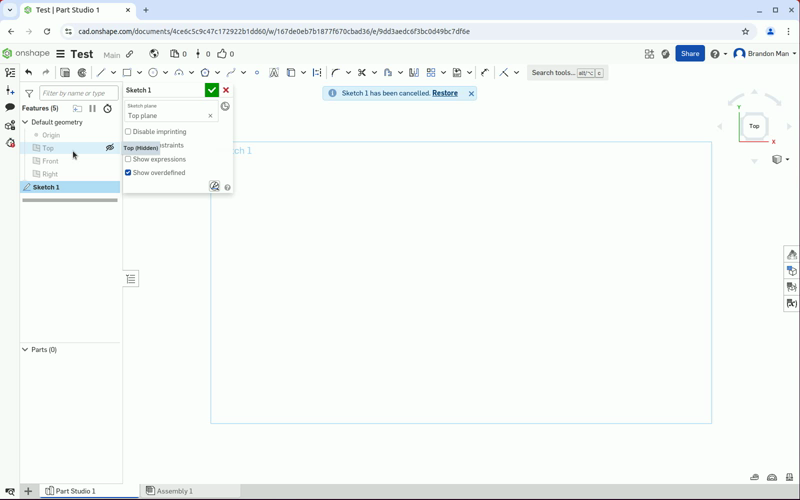
mouse_move(73, 352)
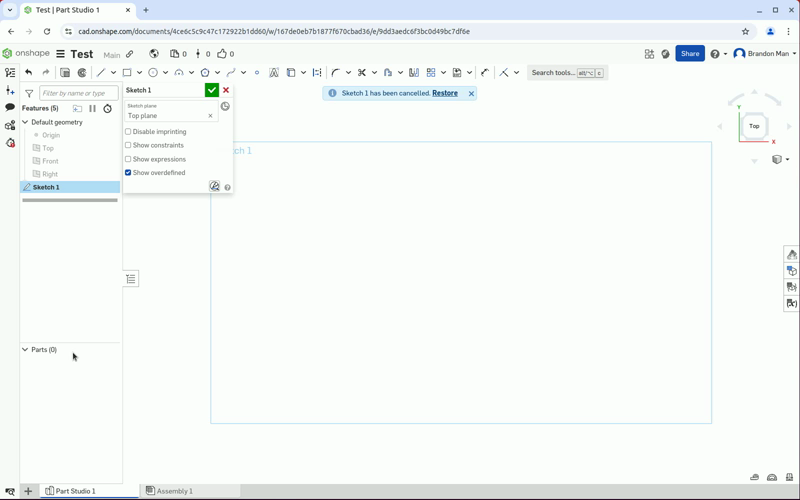
key(y)
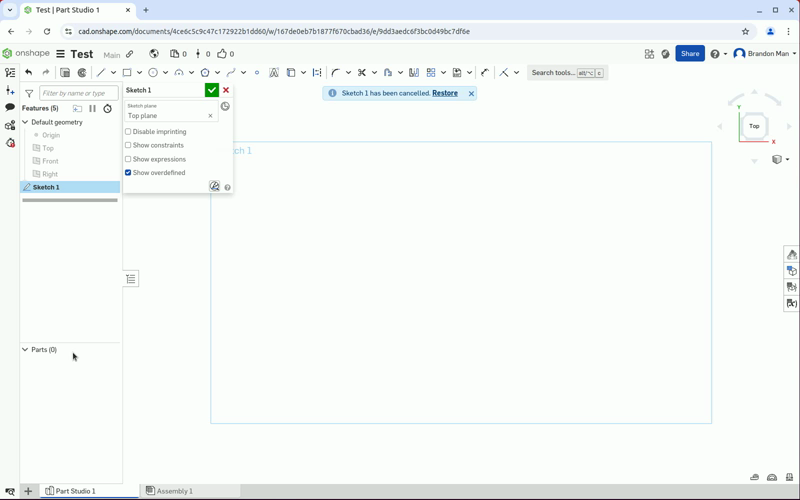
key(c)
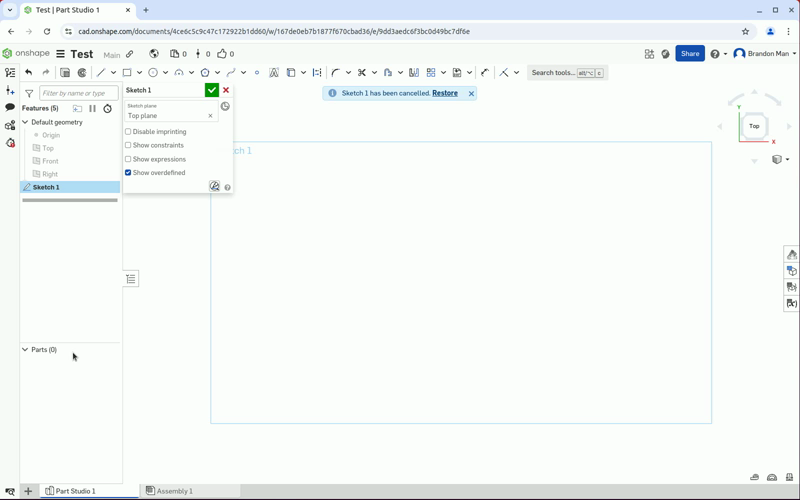
key_down(shift)
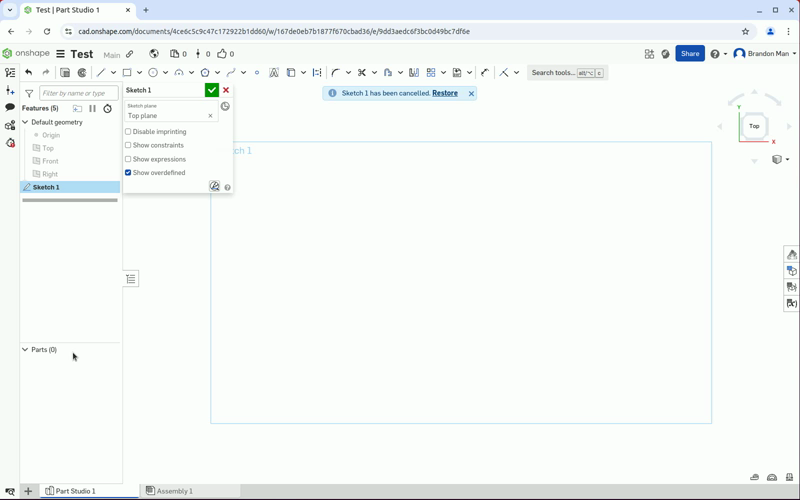
mouse_move(460, 282)
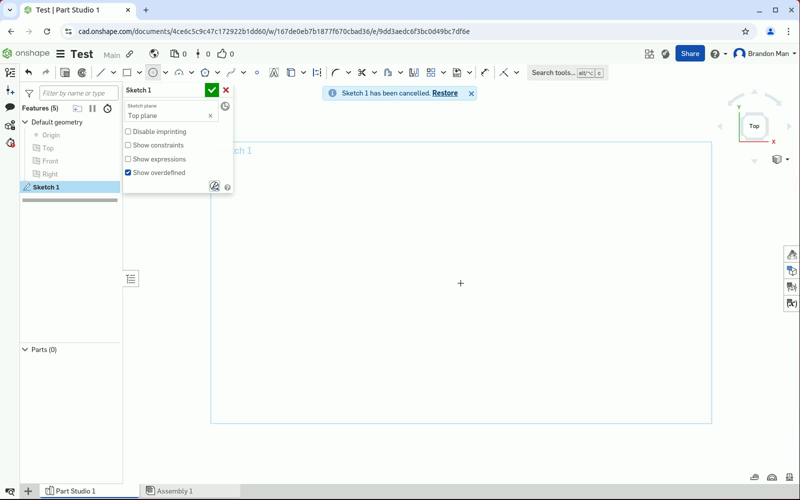
click(460, 282)
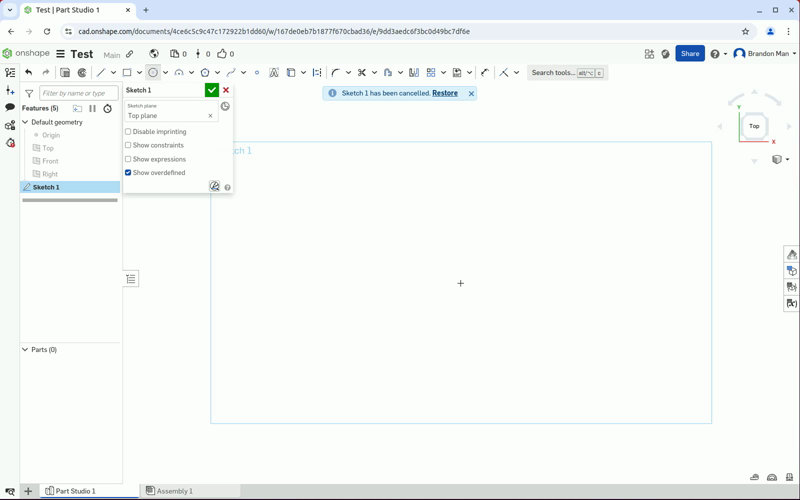
key_up(shift)
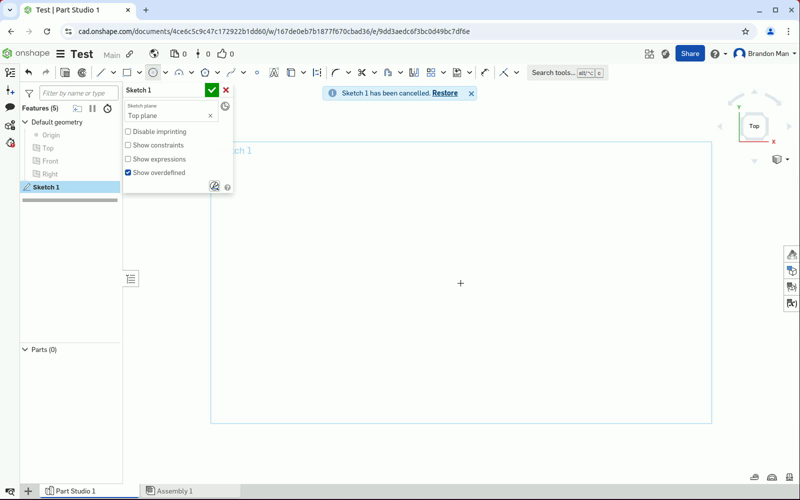
mouse_move(489, 282)
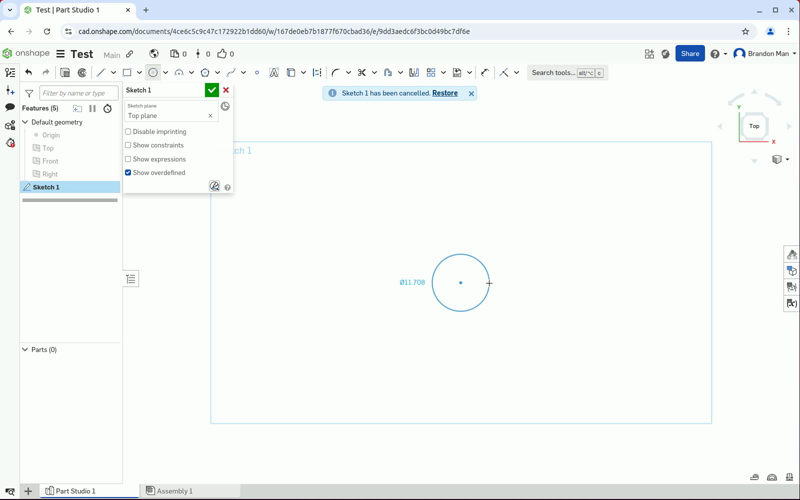
click(489, 282)
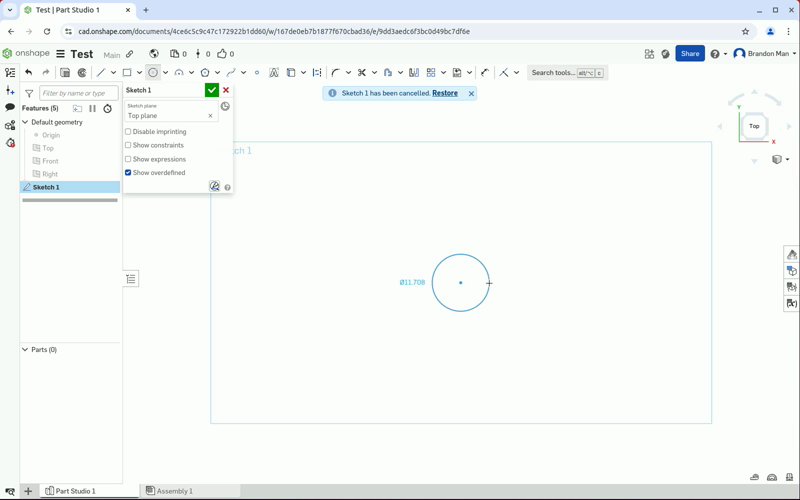
key(esc)
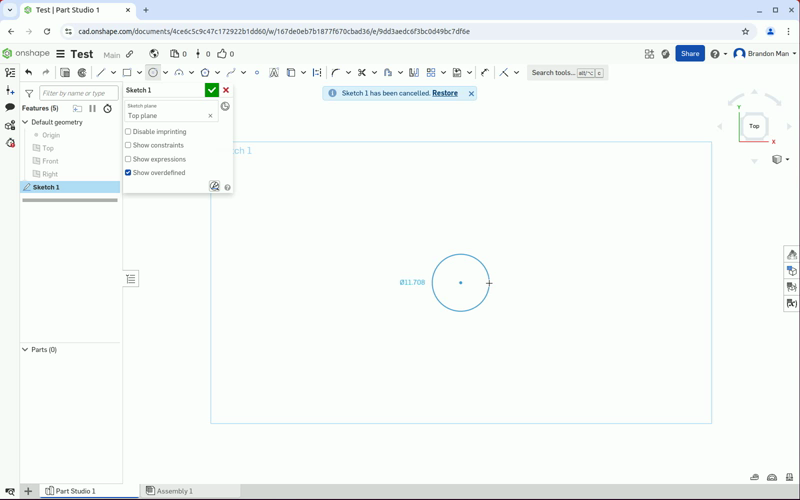
mouse_move(466, 283)
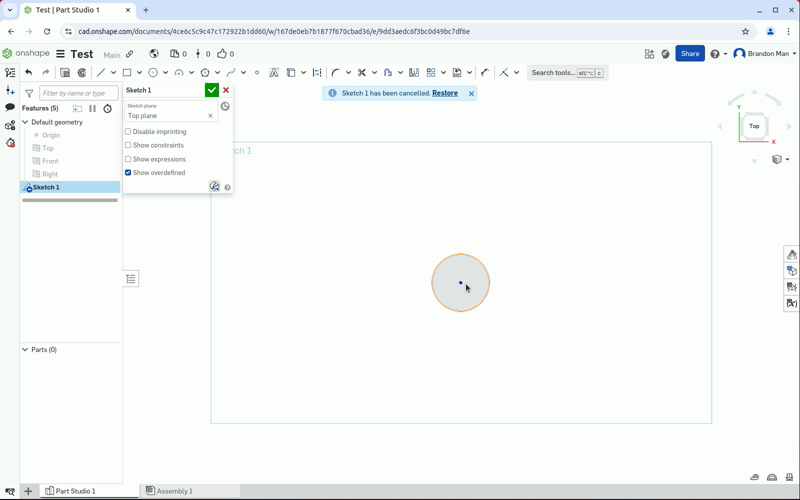
click(466, 283)
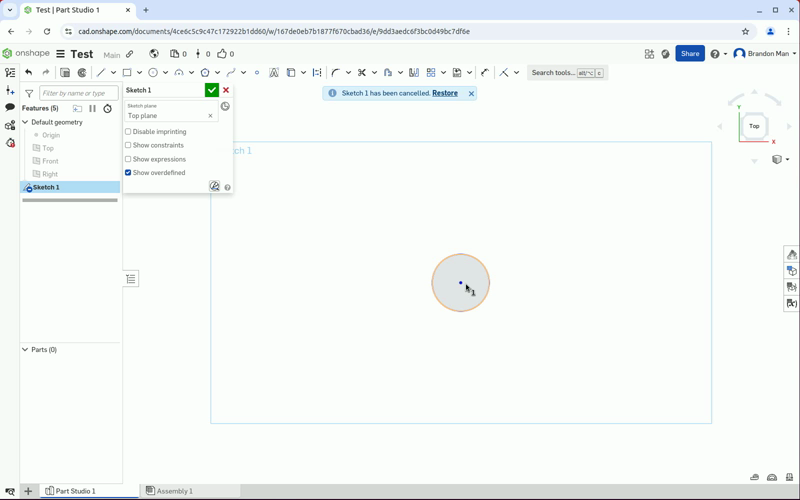
mouse_move(73, 352)
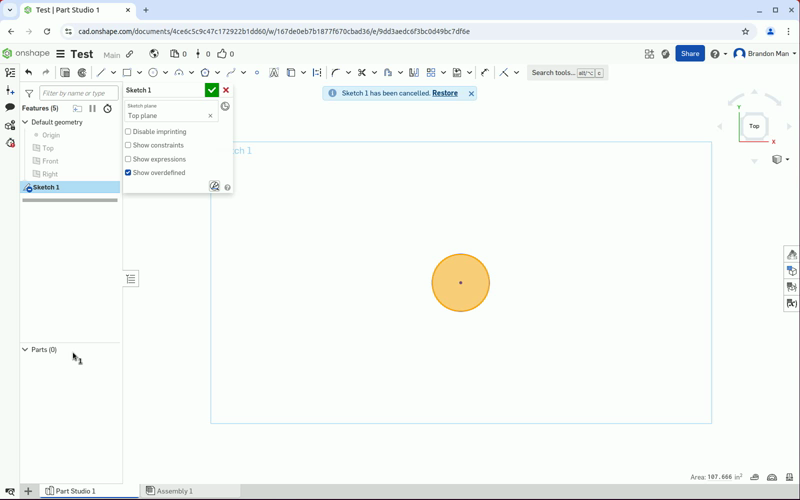
key(shift+y)
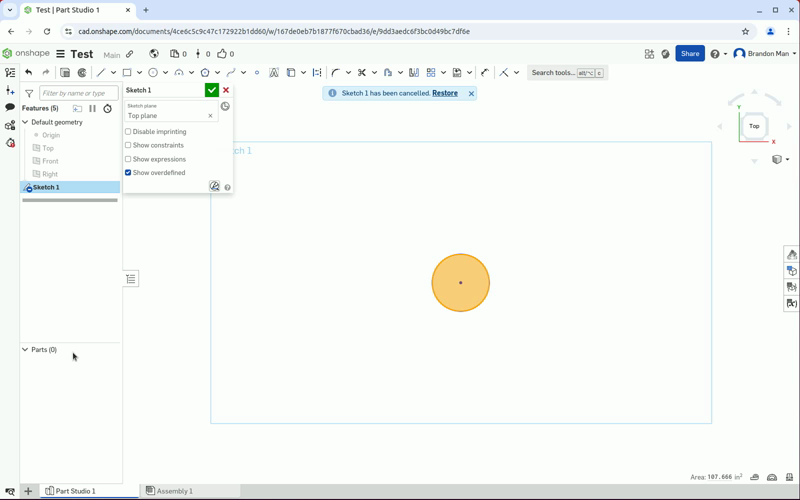
key(shift+e)
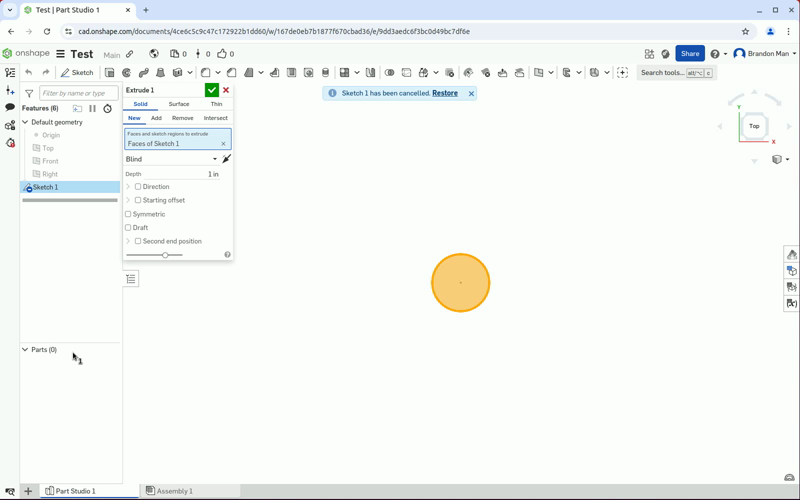
mouse_move(143, 106)
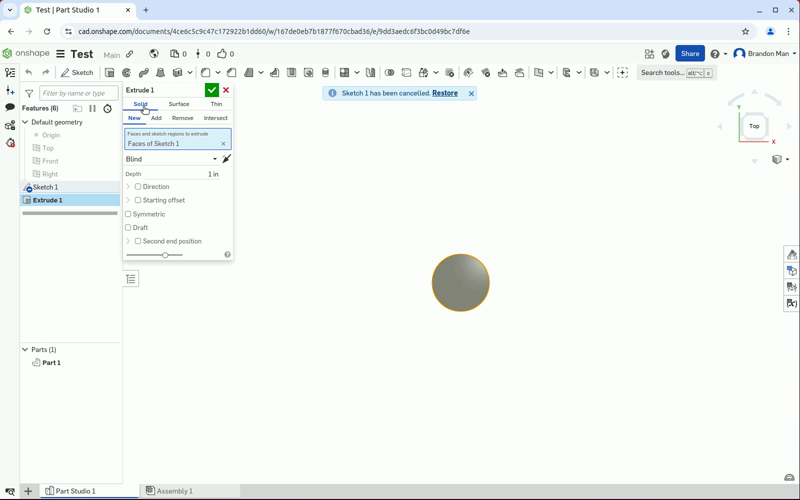
click(143, 106)
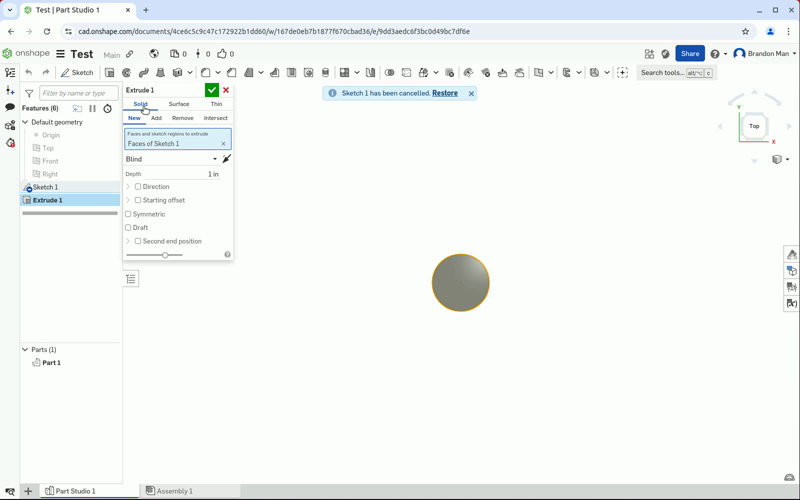
mouse_move(137, 120)
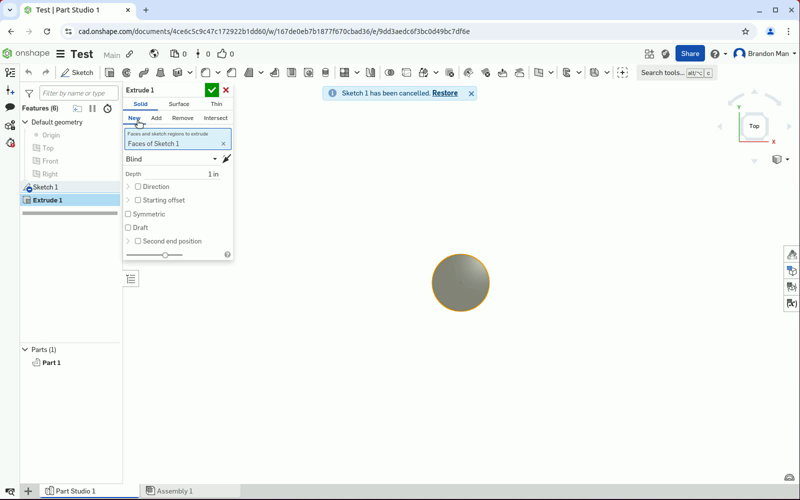
click(137, 120)
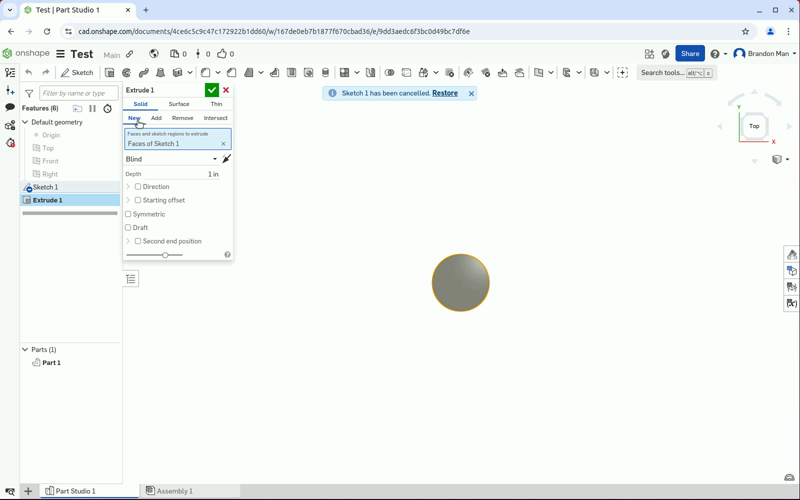
key(tab, 4)
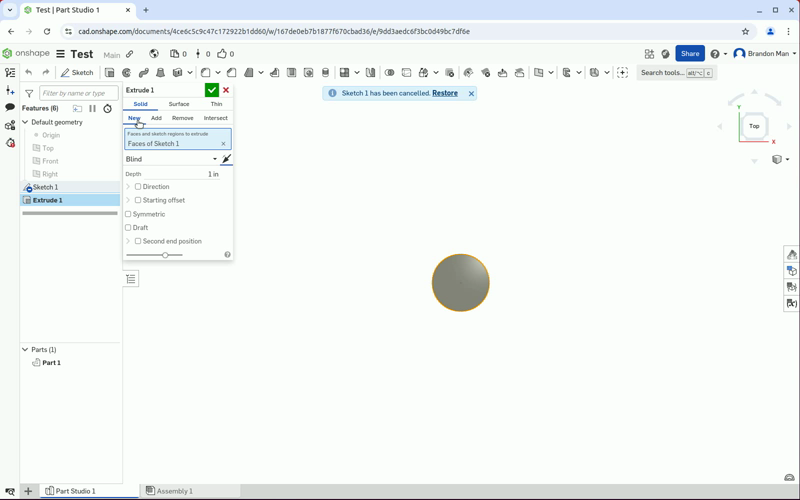
text(5.055)
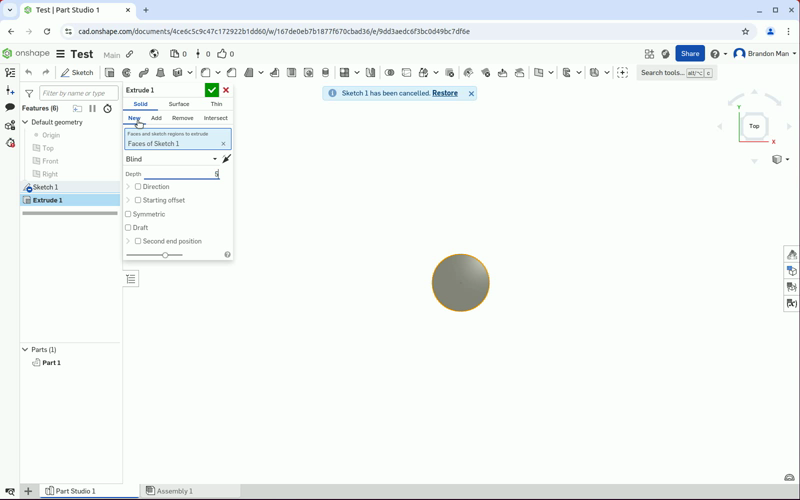
key(enter)
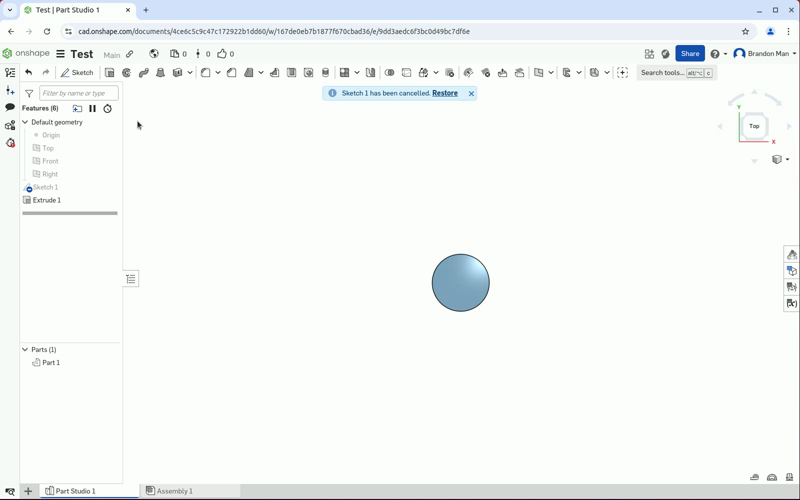
key(shift+h)
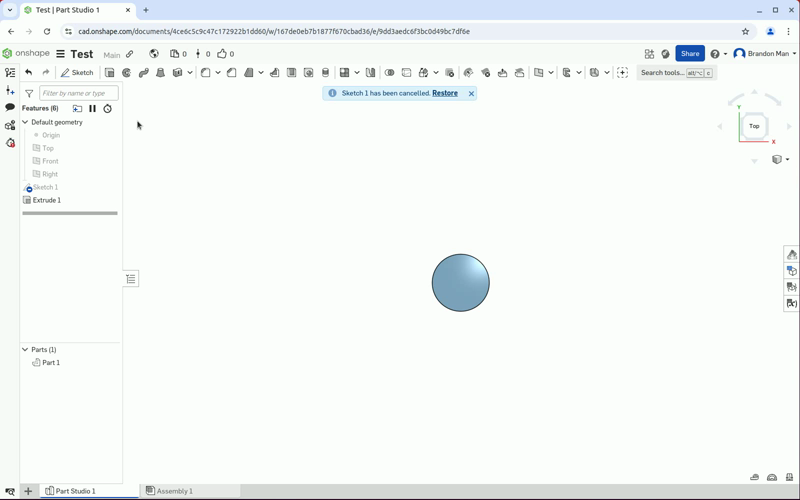
key(shift+h)
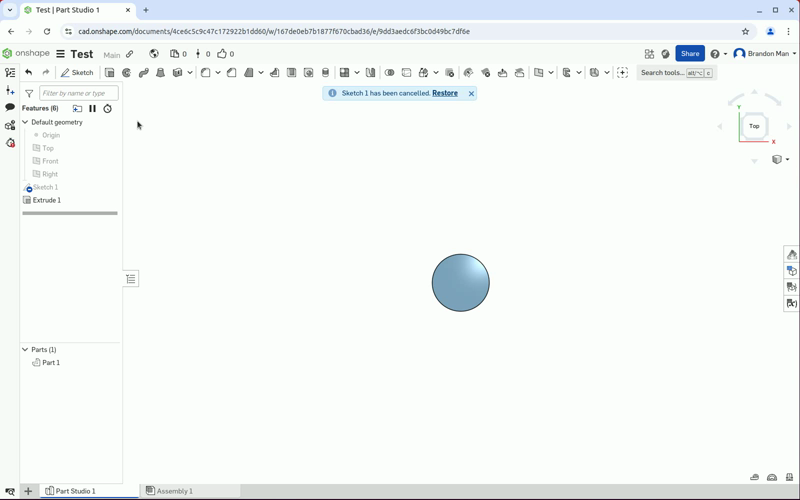
mouse_move(73, 189)
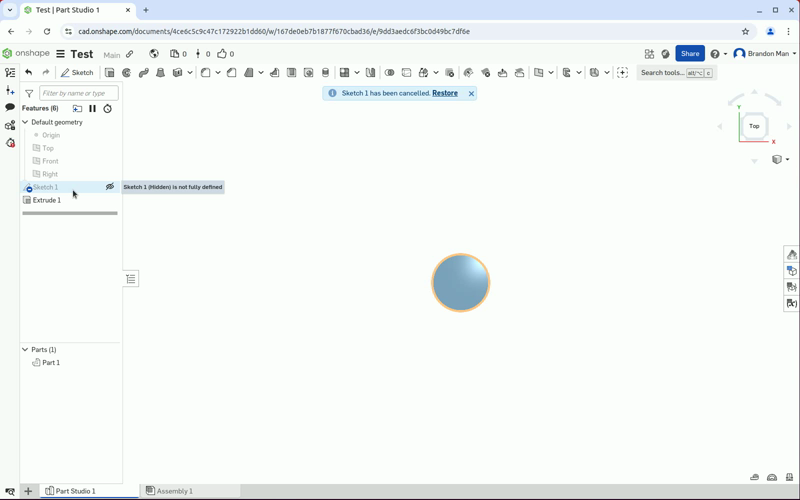
click(73, 189)
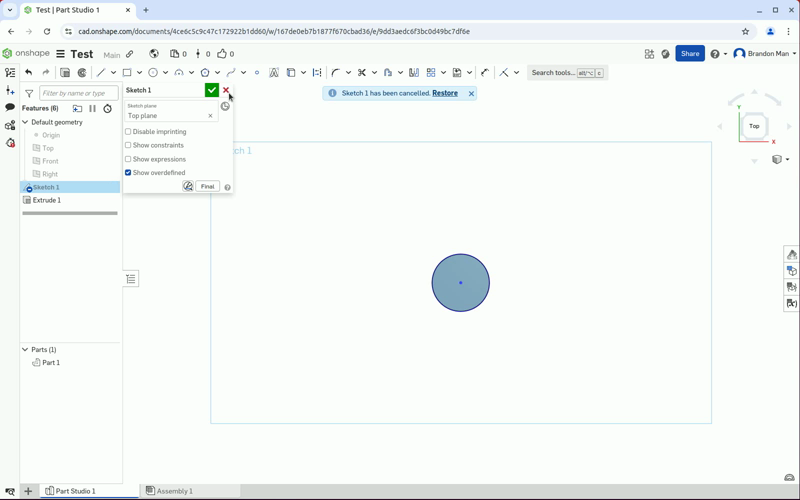
mouse_move(229, 92)
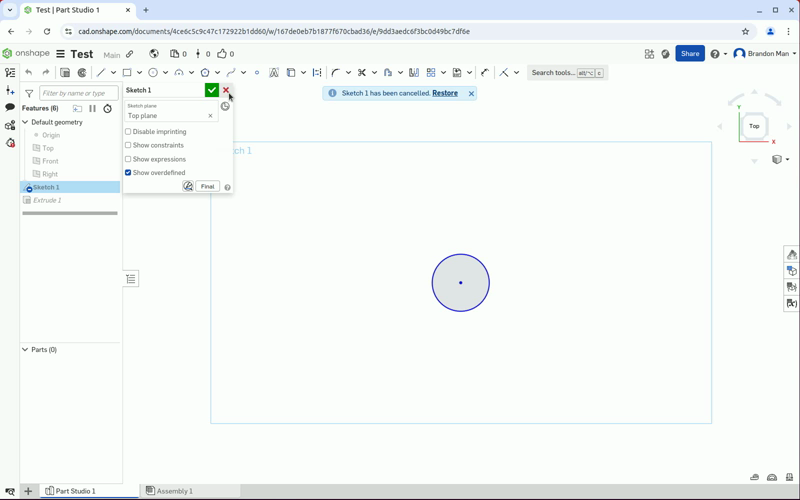
click(229, 92)
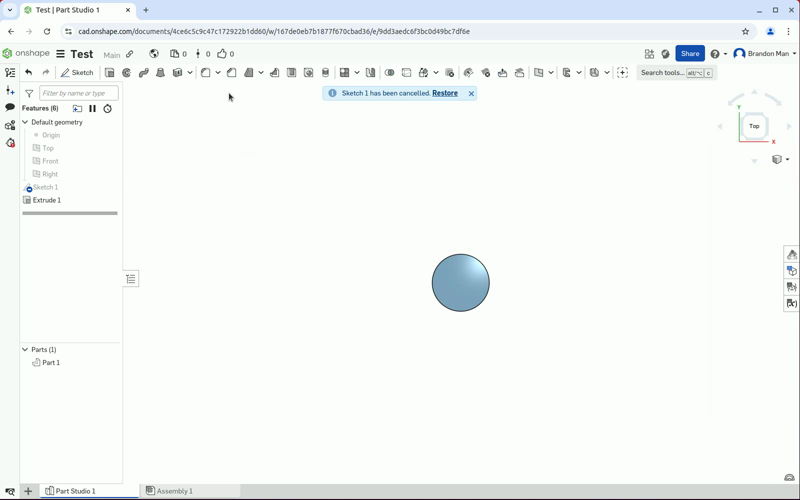
mouse_move(541, 75)
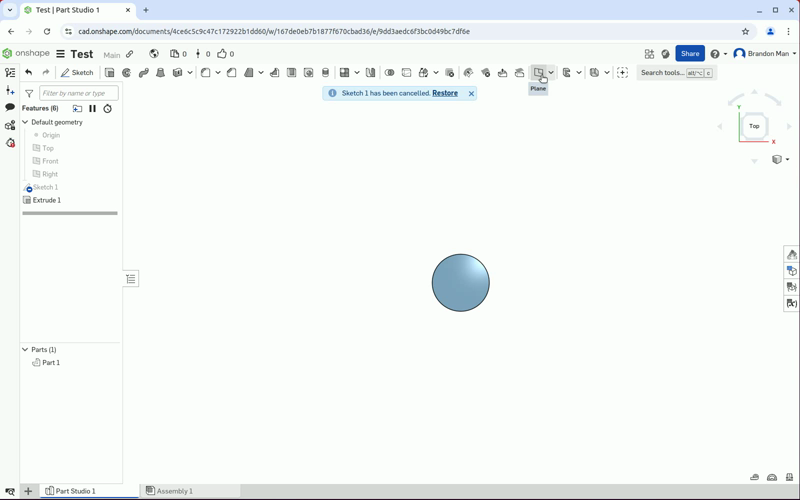
click(541, 75)
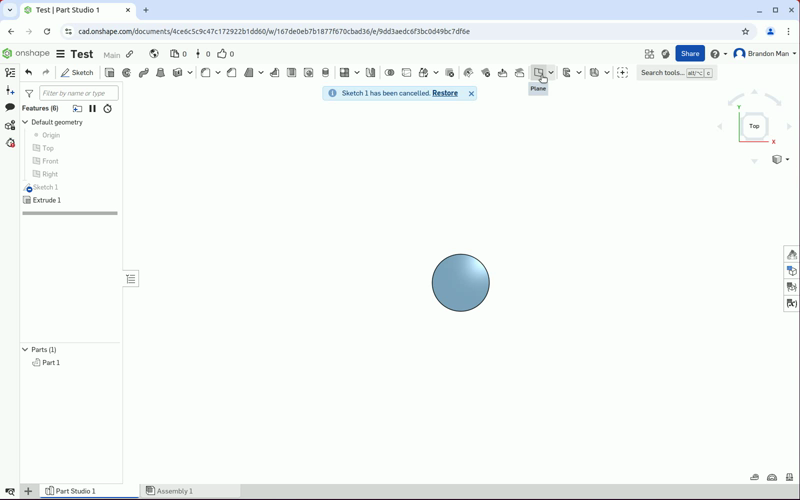
mouse_move(73, 150)
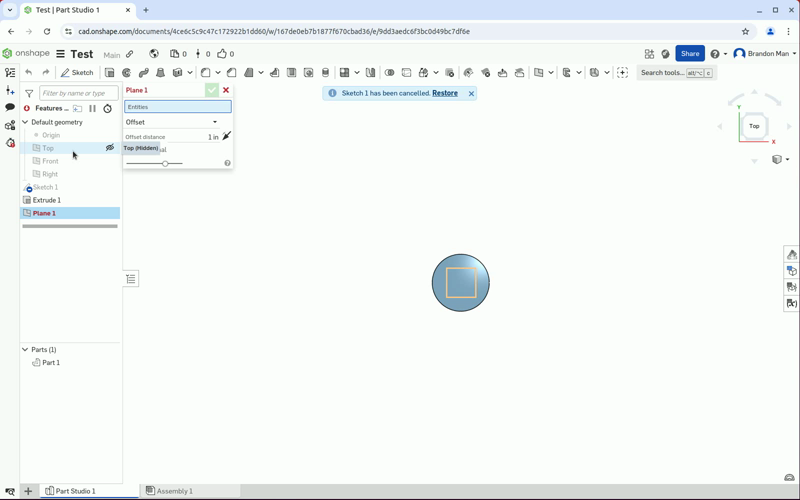
click(73, 150)
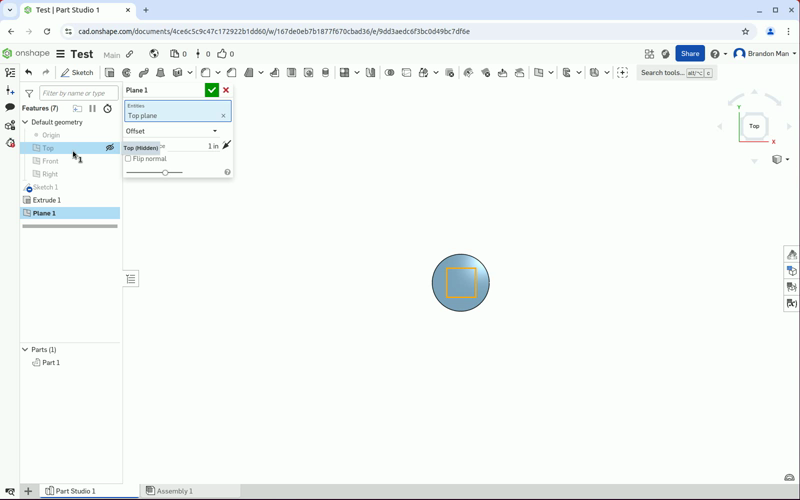
key(tab, 2)
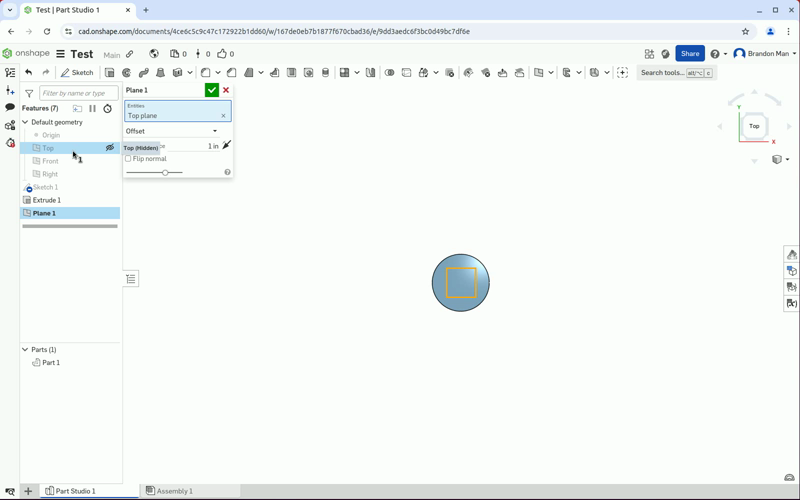
text(5.053)
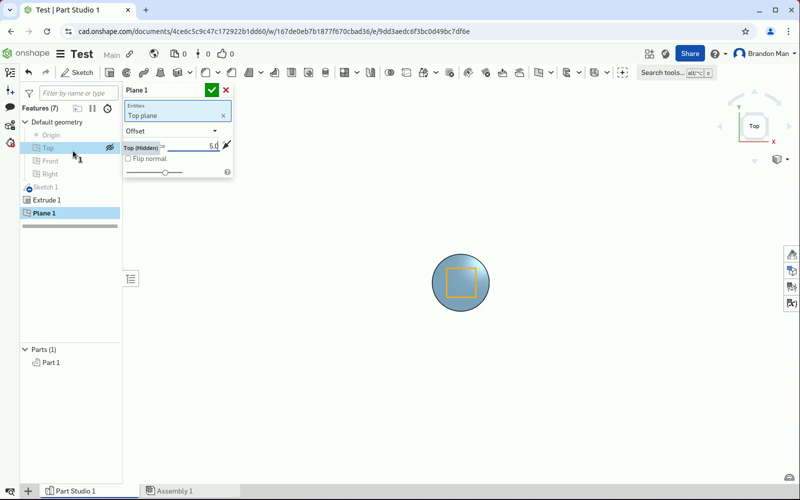
key(enter, 2)
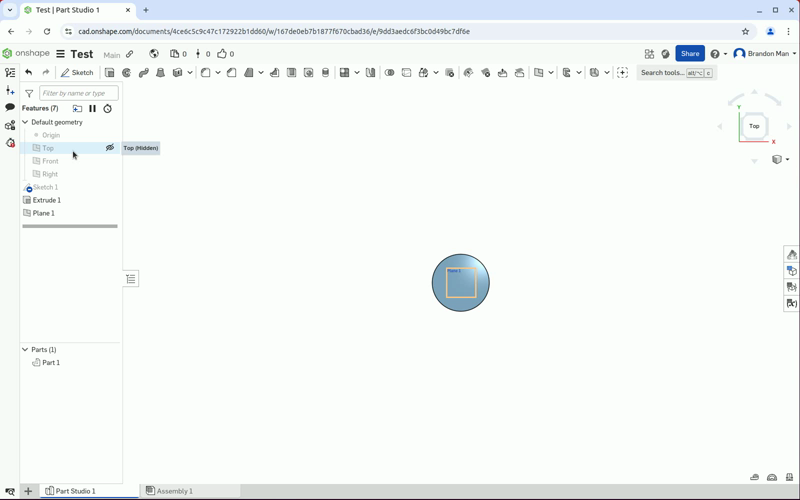
key(shift+s)
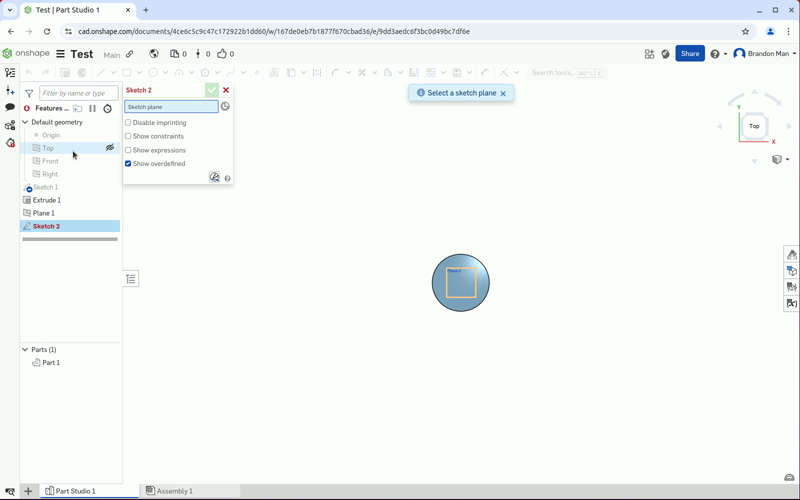
mouse_move(73, 215)
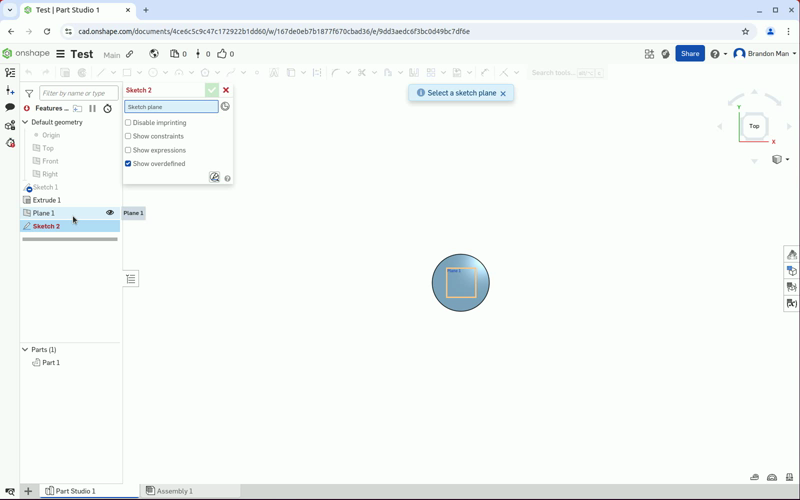
click(73, 215)
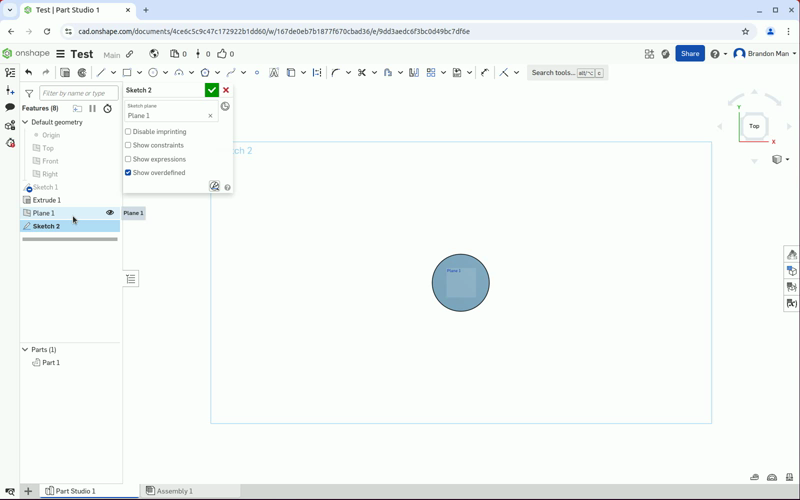
mouse_move(73, 352)
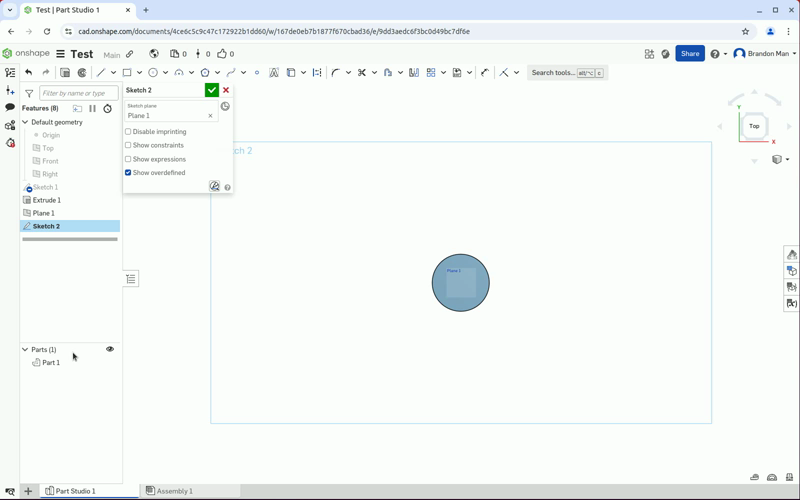
key(y)
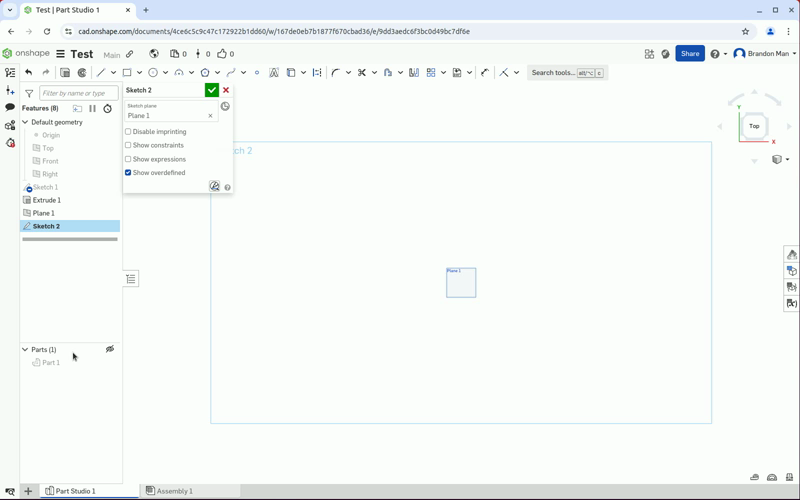
key(c)
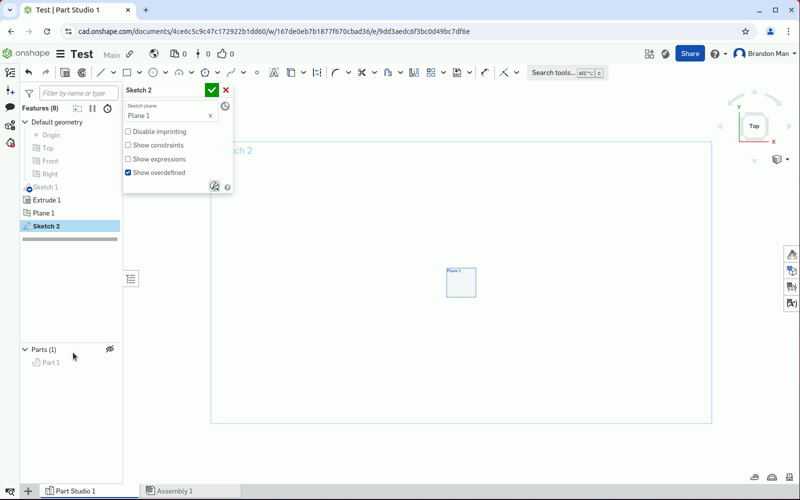
key_down(shift)
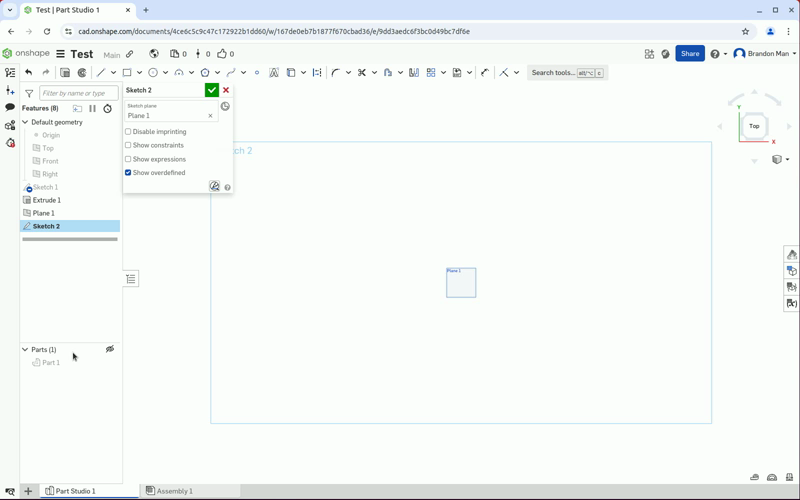
mouse_move(461, 282)
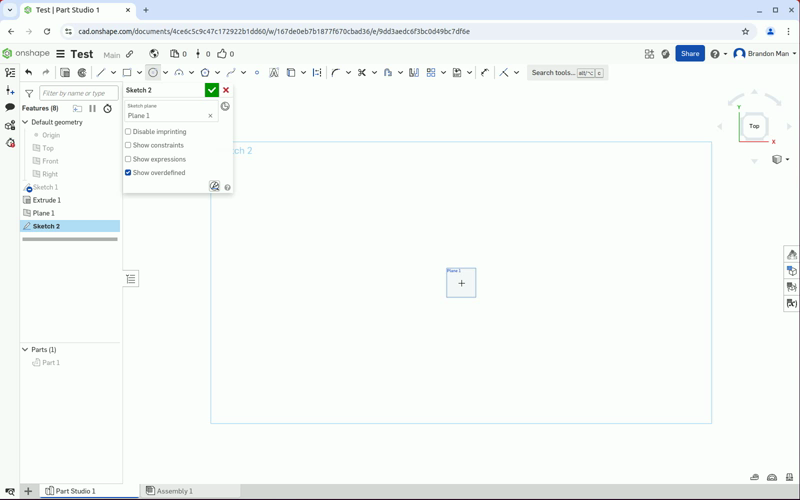
click(461, 282)
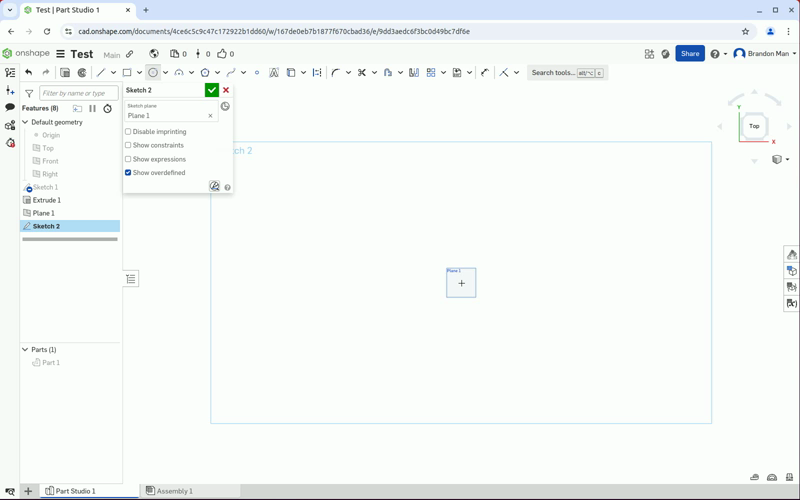
key_up(shift)
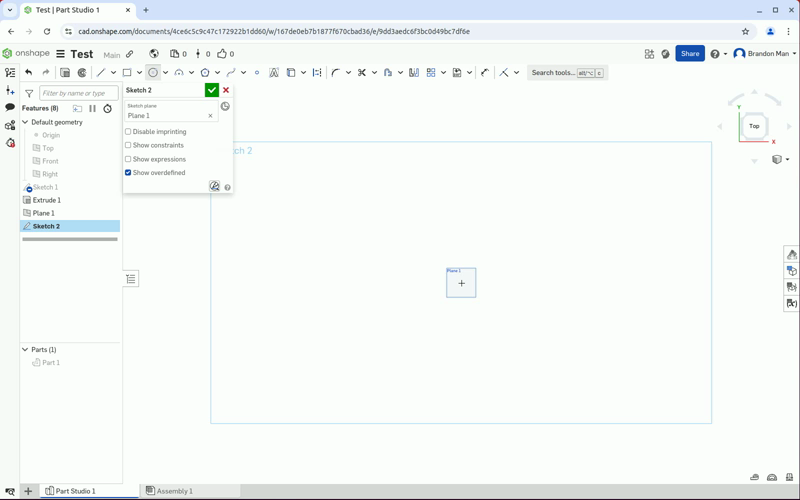
mouse_move(474, 282)
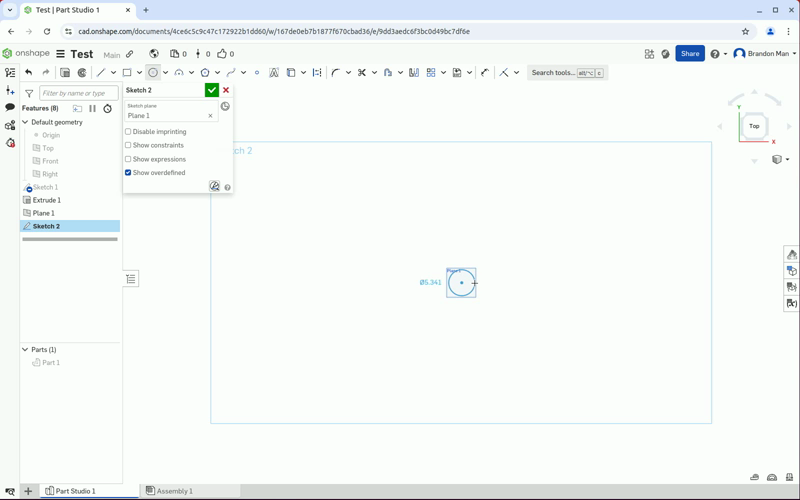
click(474, 282)
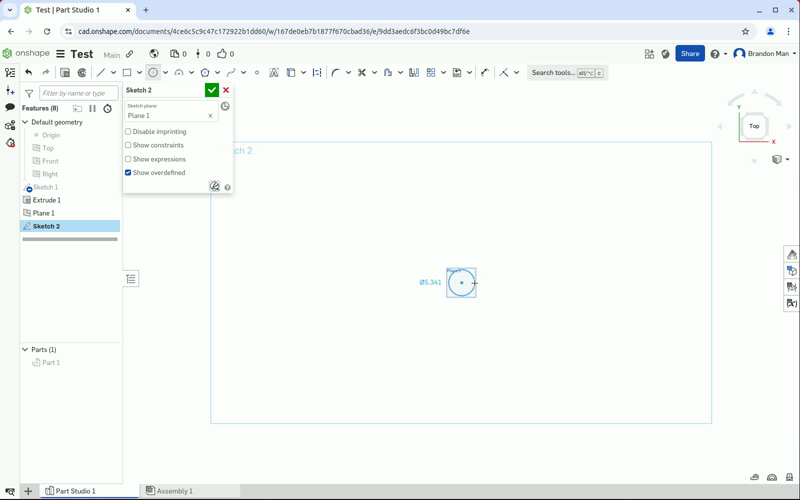
key(esc)
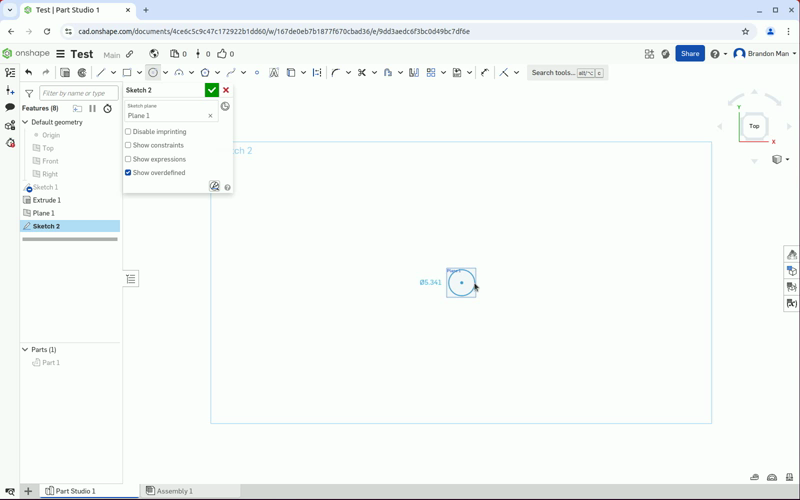
mouse_move(472, 287)
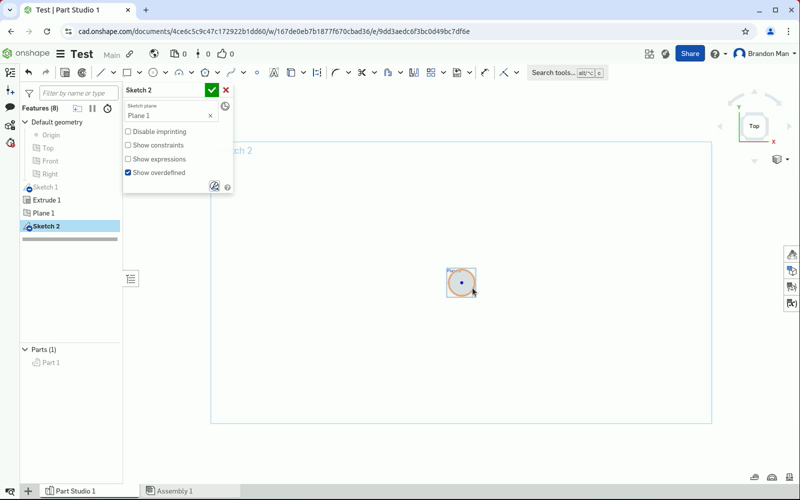
scroll(6)
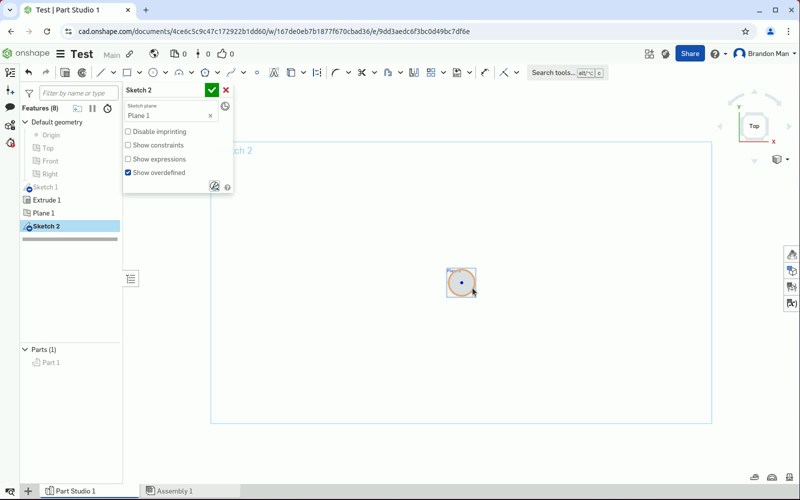
scroll(6)
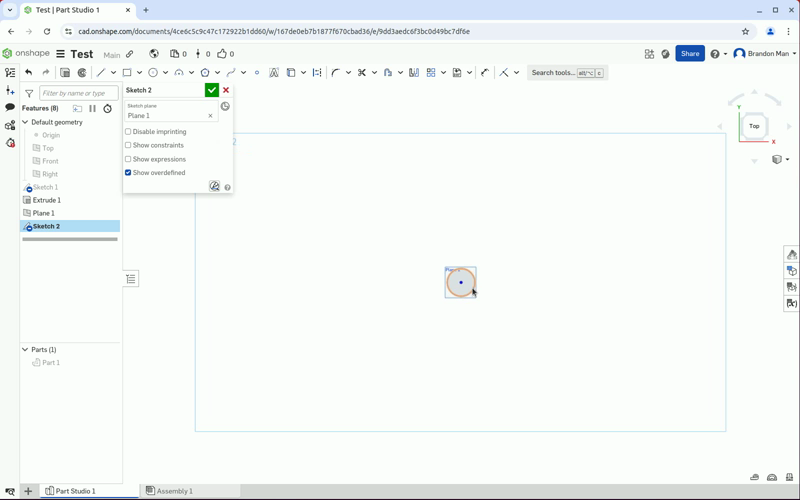
scroll(6)
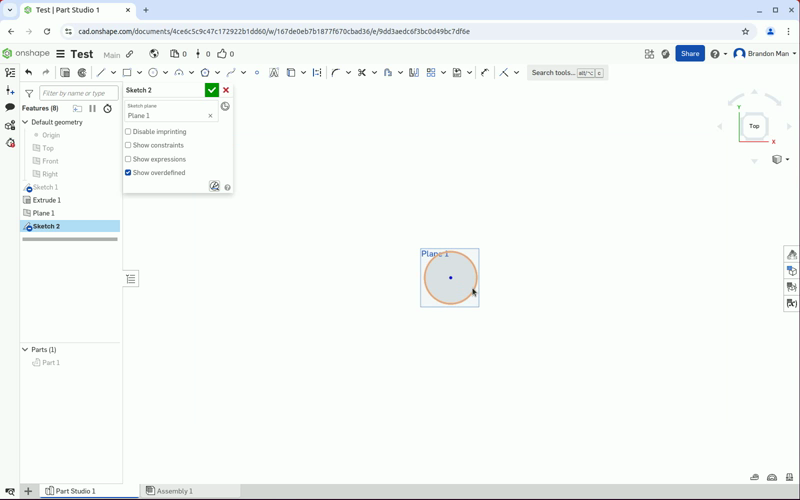
scroll(6)
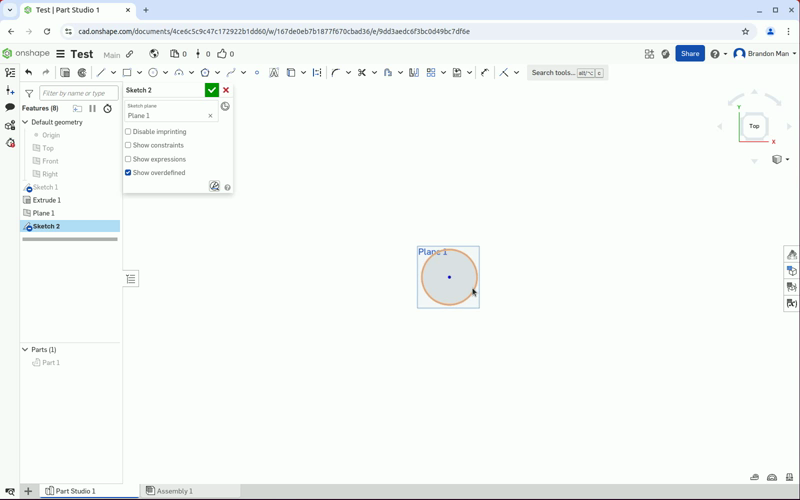
scroll(6)
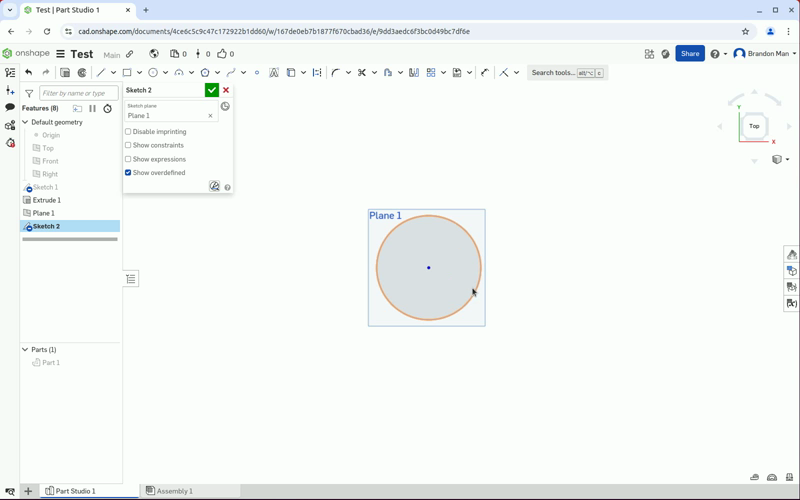
scroll(6)
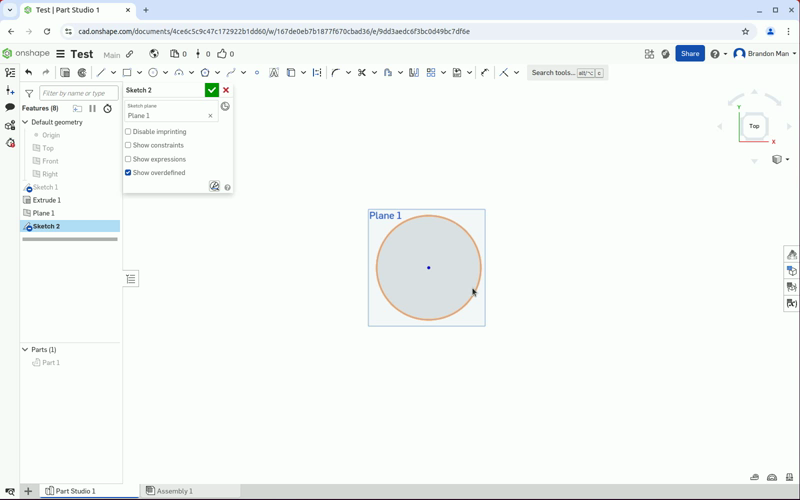
scroll(6)
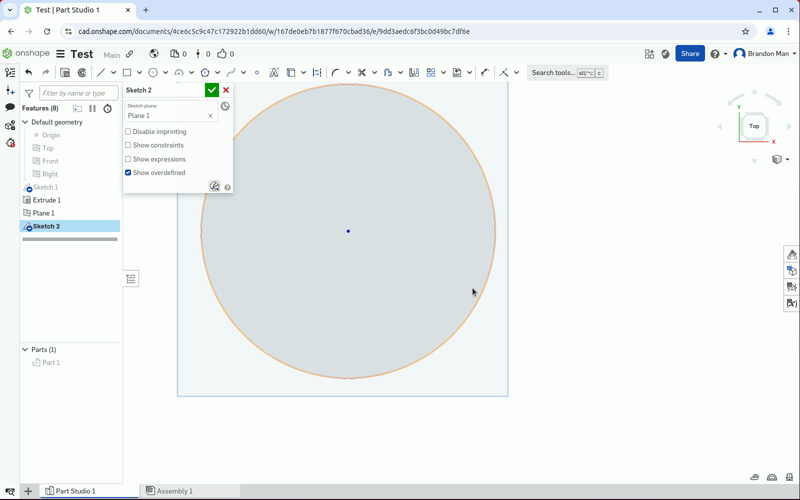
click(472, 287)
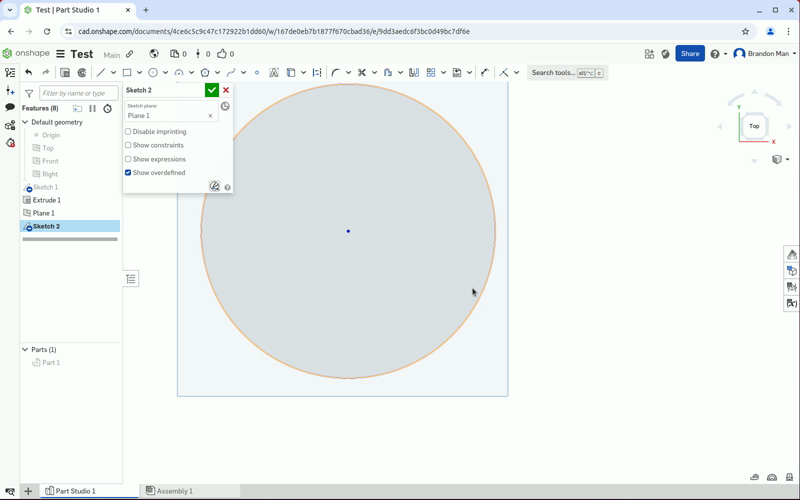
scroll(-6)
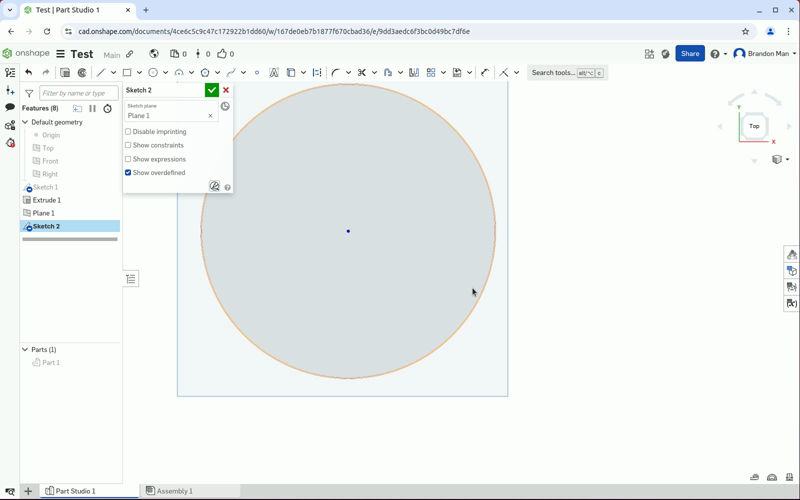
scroll(-6)
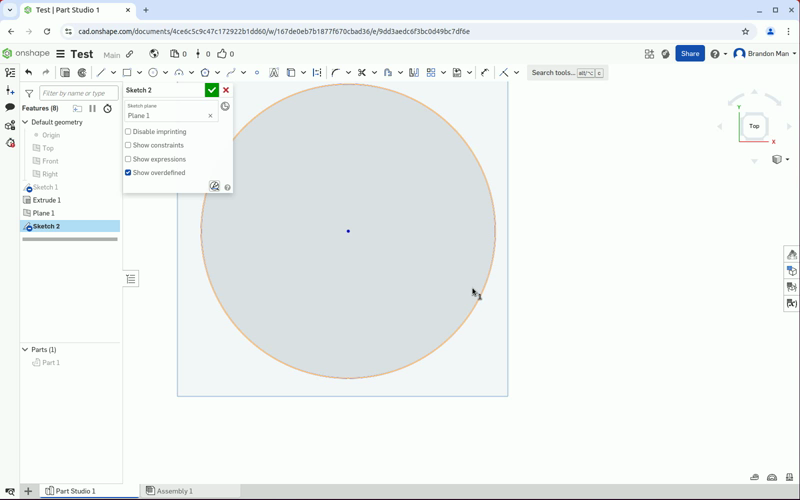
scroll(-6)
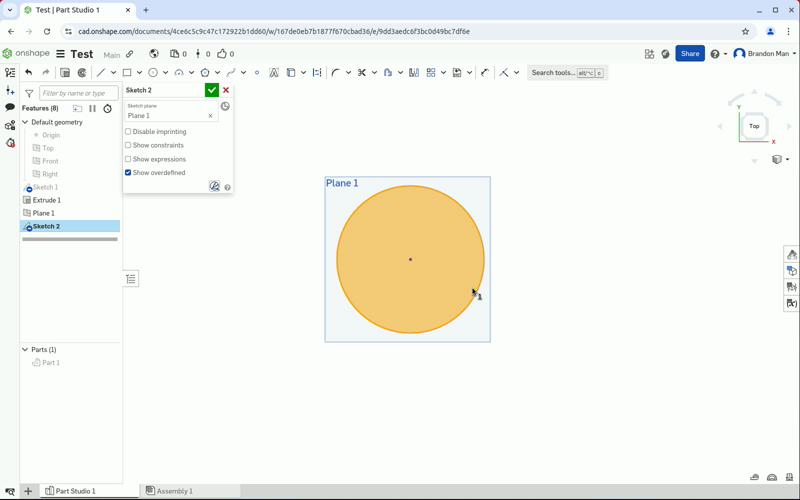
scroll(-6)
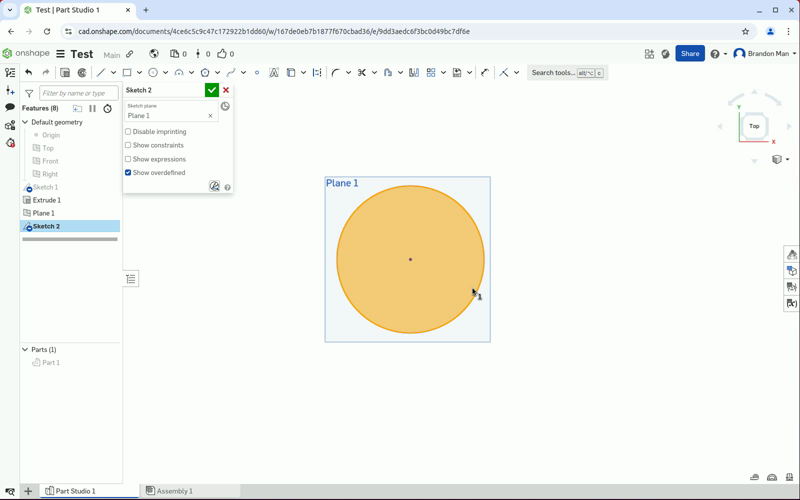
scroll(-6)
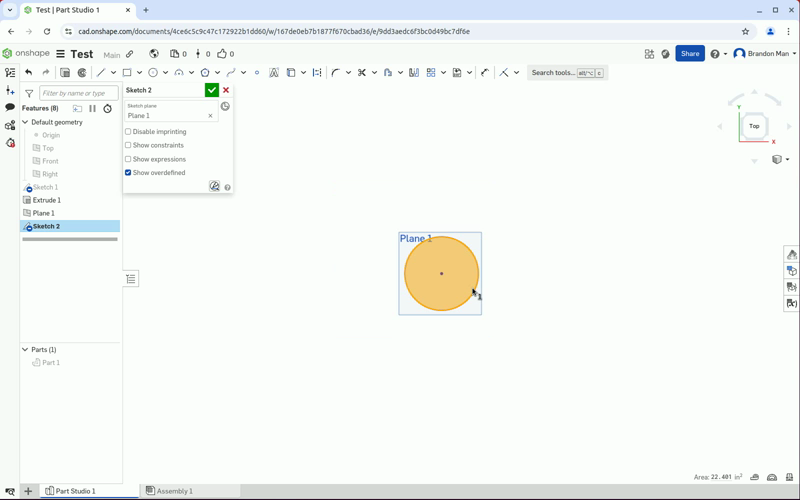
scroll(-6)
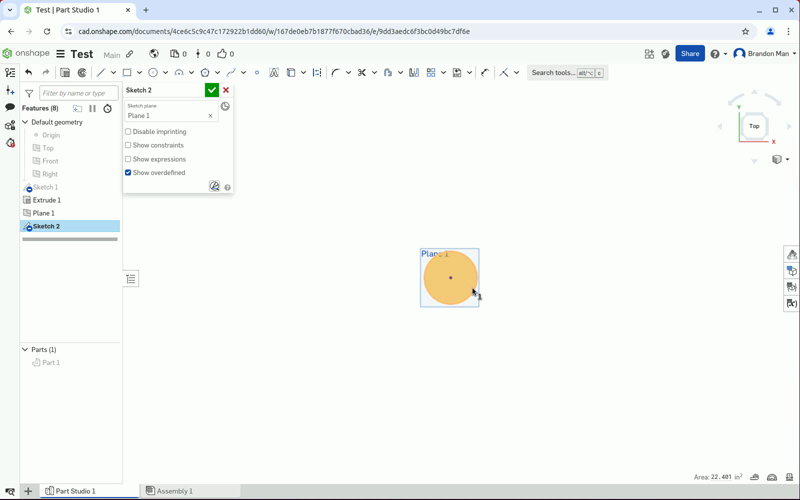
scroll(-6)
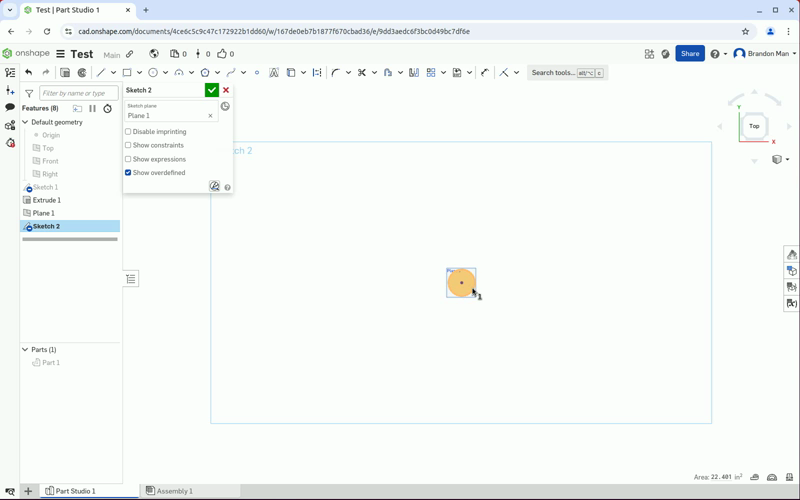
mouse_move(73, 352)
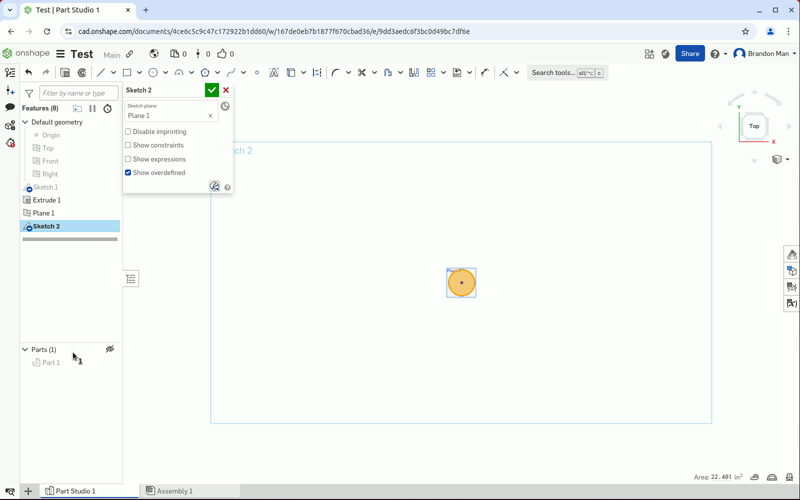
key(shift+y)
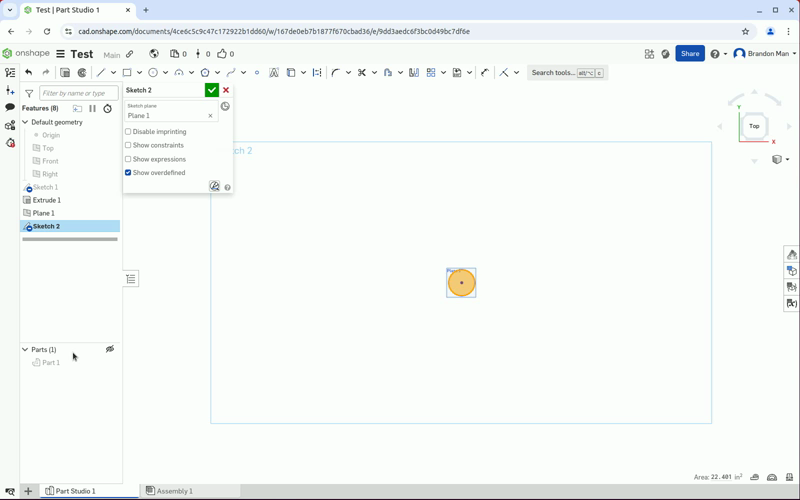
key(shift+e)
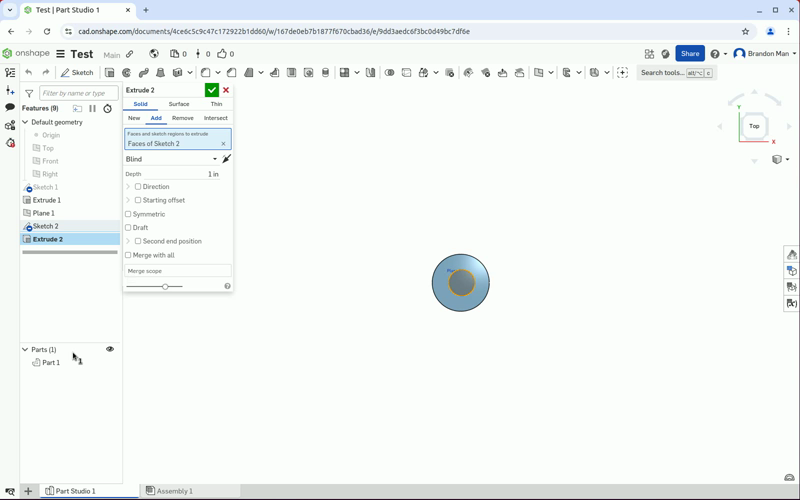
mouse_move(143, 106)
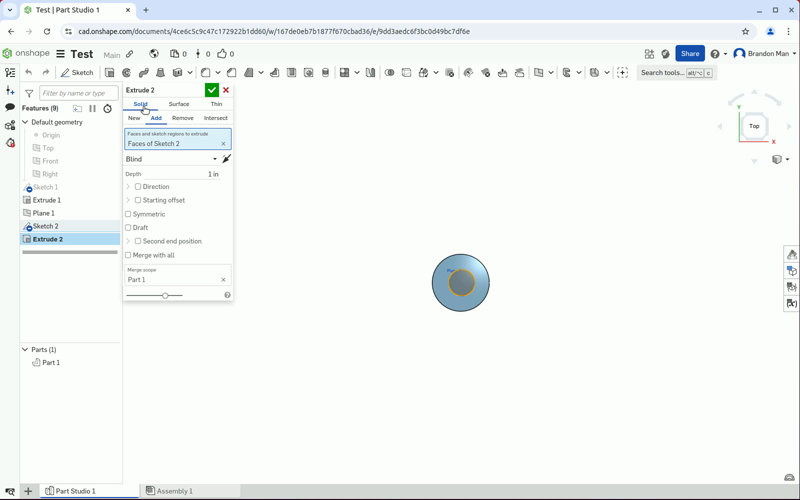
click(143, 106)
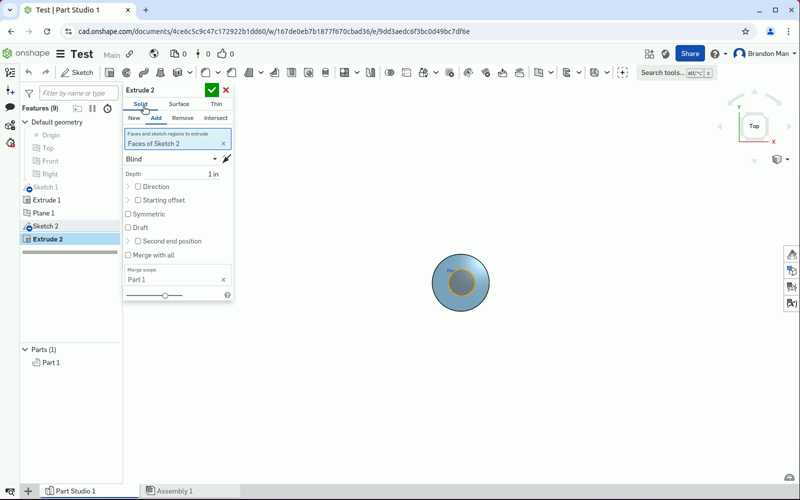
mouse_move(137, 120)
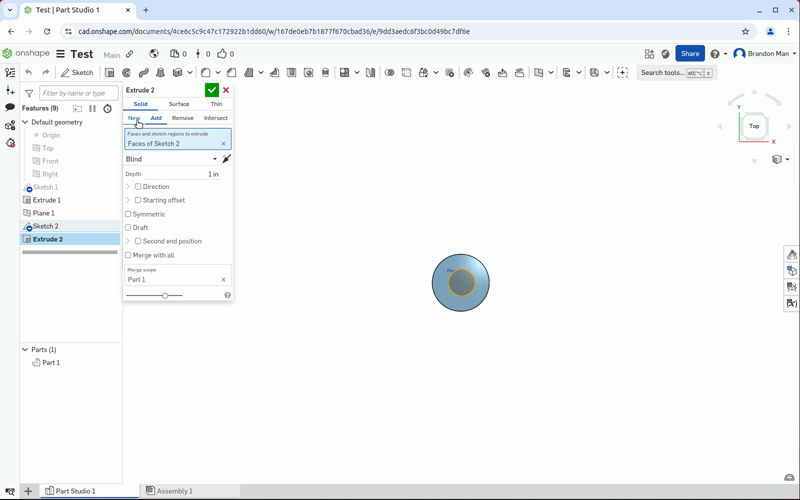
click(137, 120)
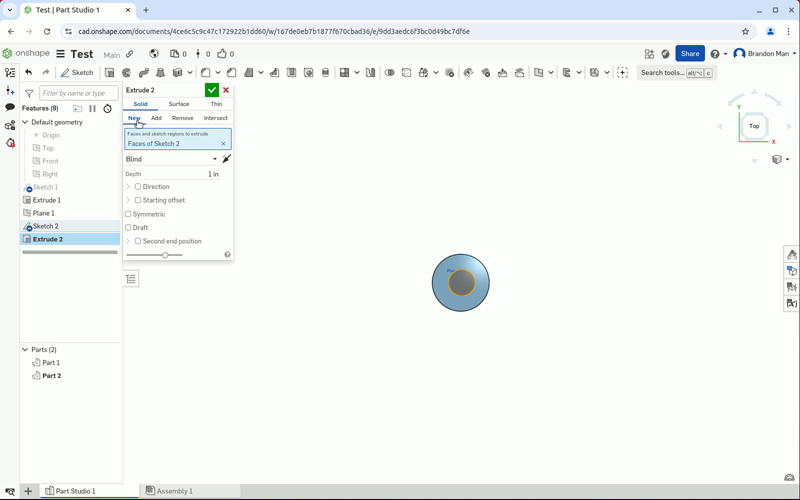
key(tab, 4)
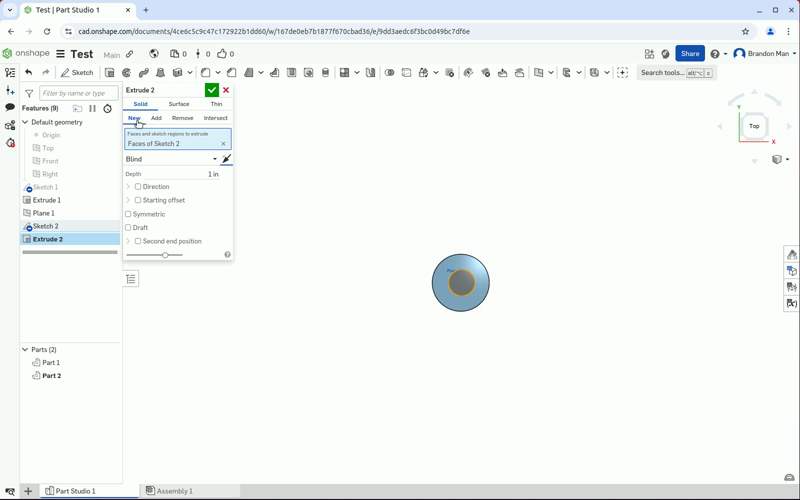
text(18.053)
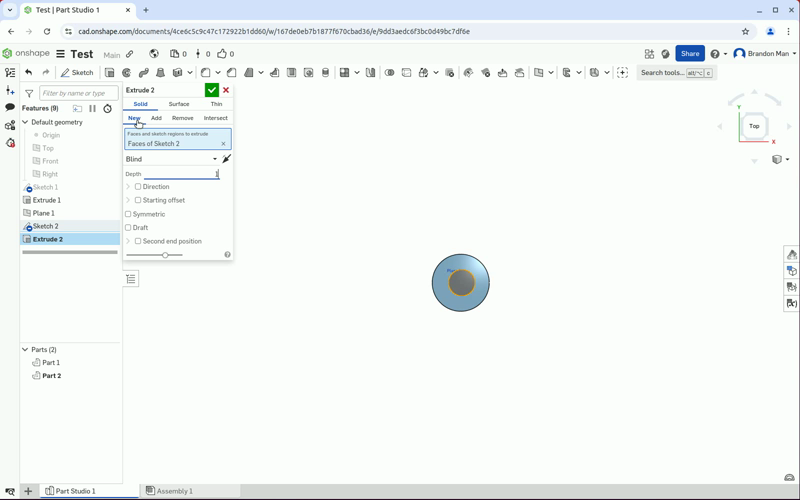
key(enter)
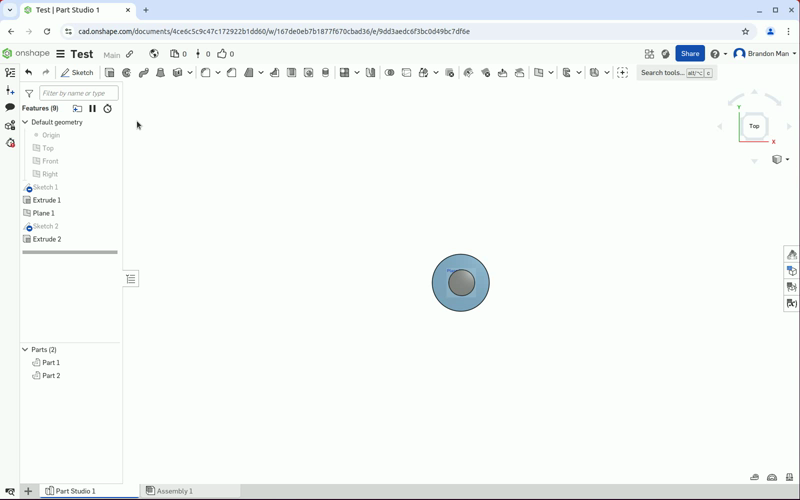
key(shift+h)
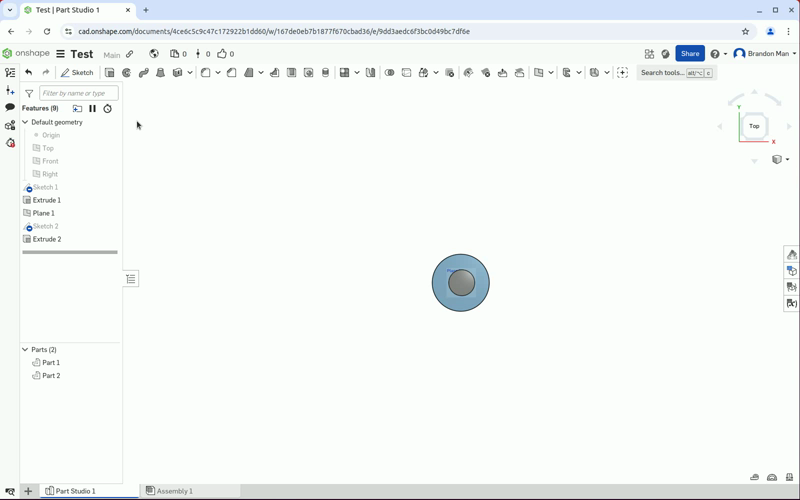
key(shift+h)
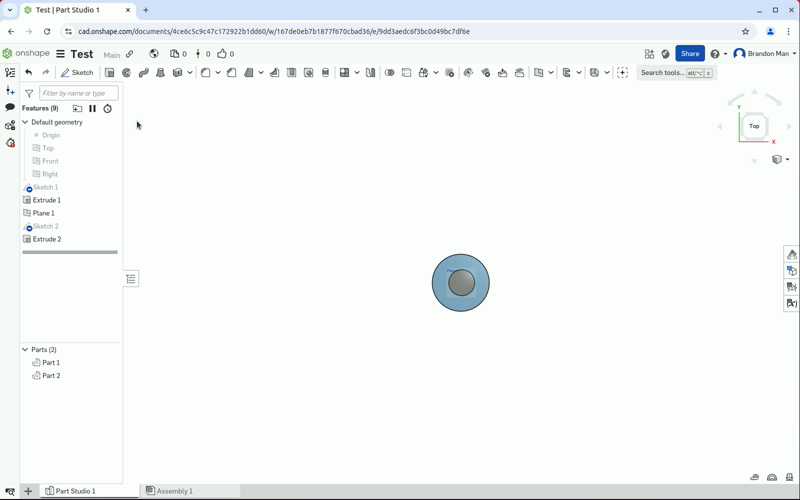
key(shift+7)
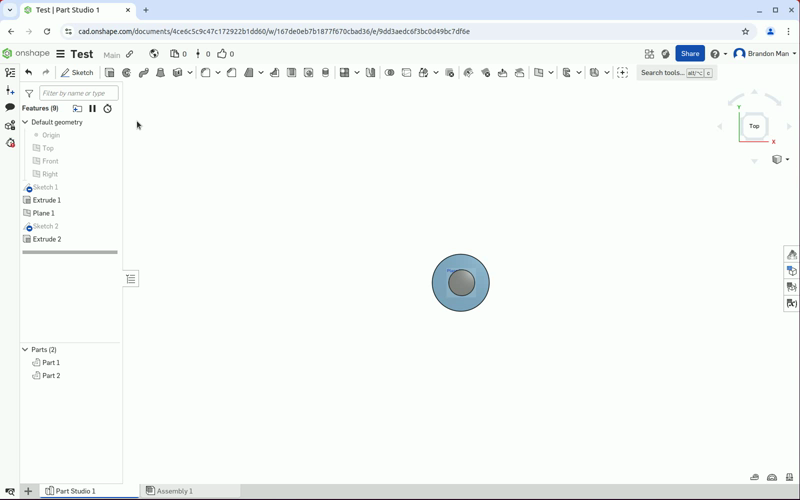
key(up, 3)
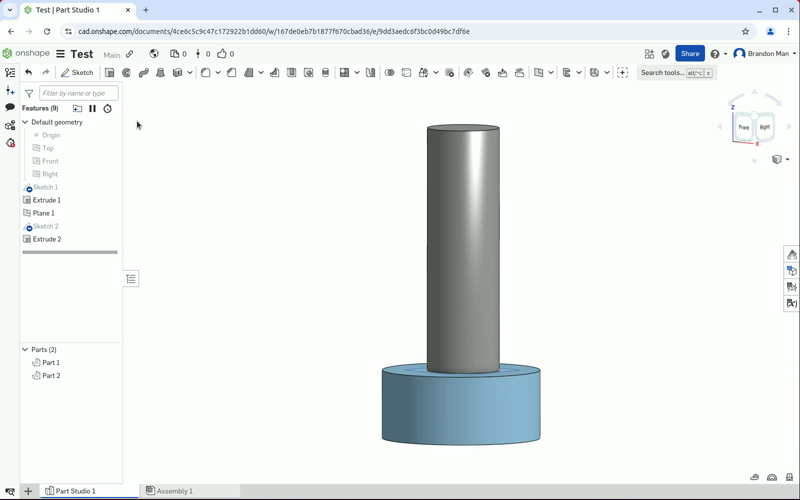
key(left, 3)
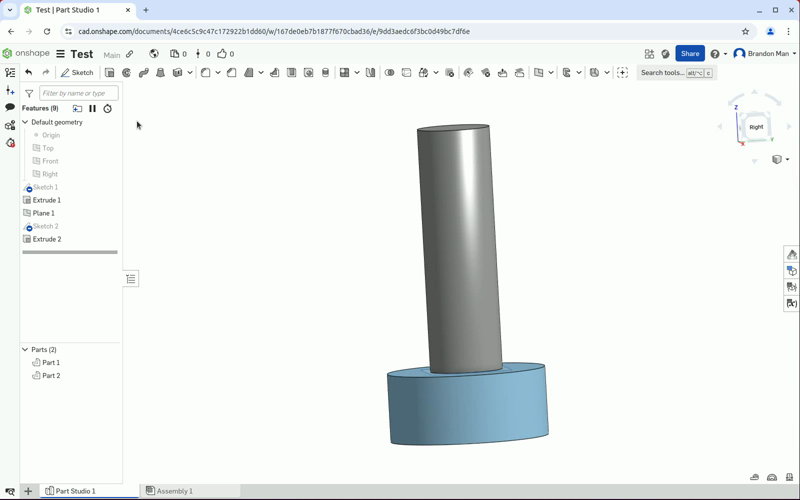
key(right, 3)
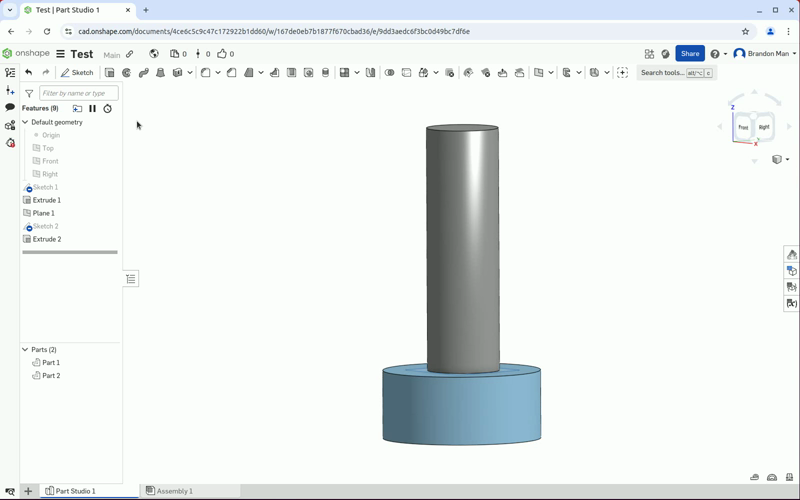
key(down, 3)
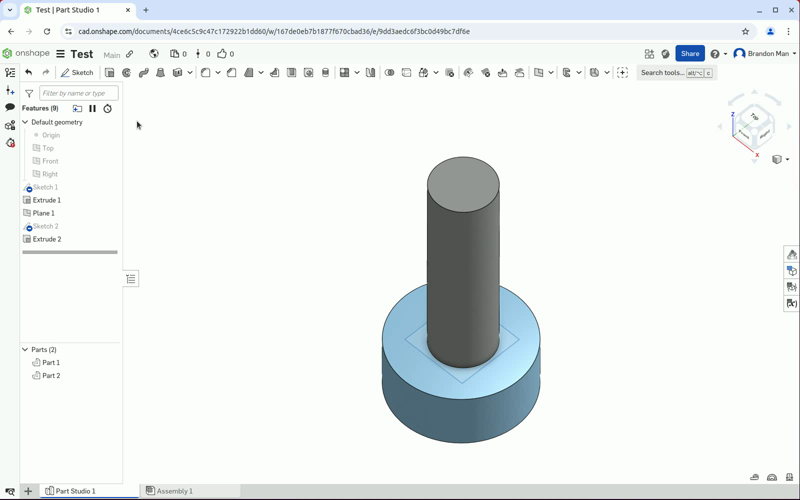
mouse_move(73, 189)
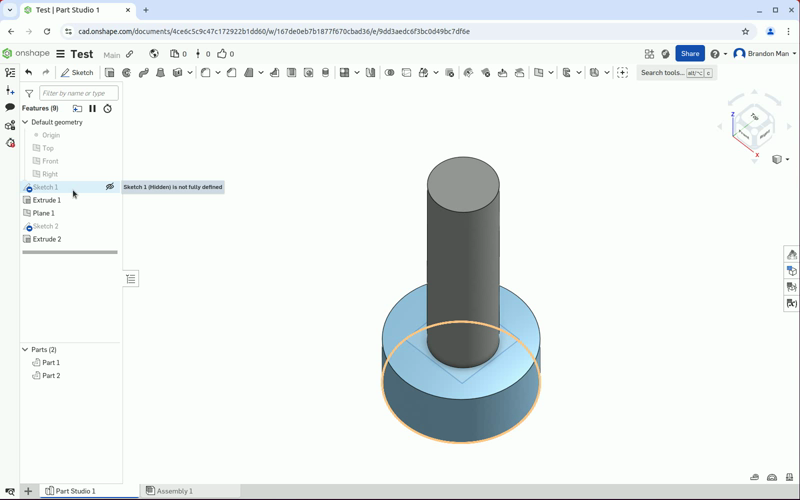
click(73, 189)